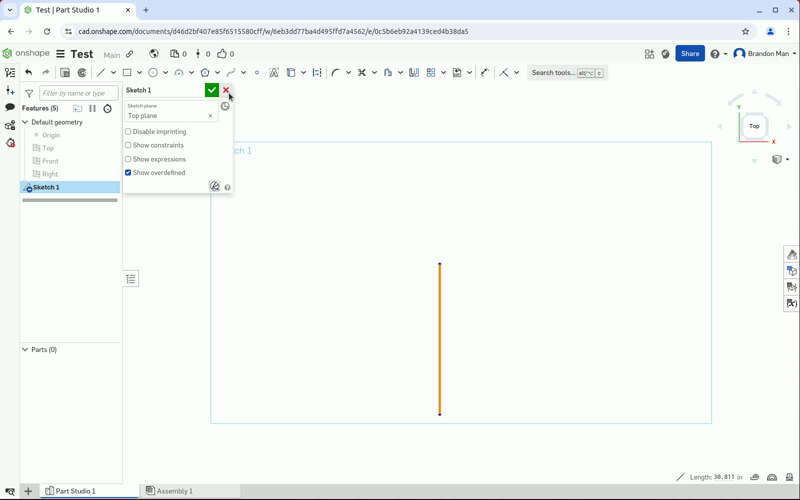
key(shift+h)
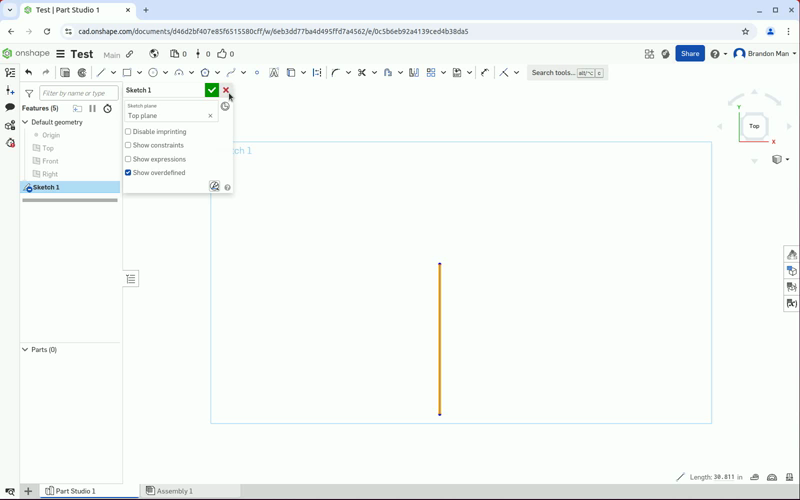
key(shift+s)
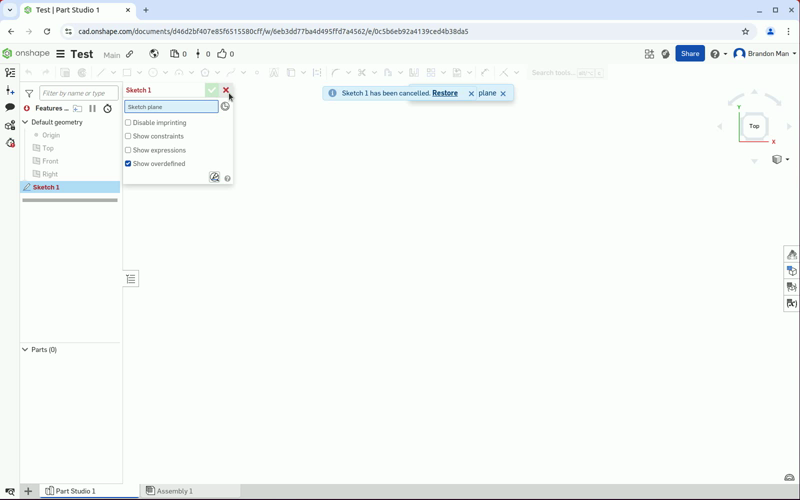
mouse_move(73, 150)
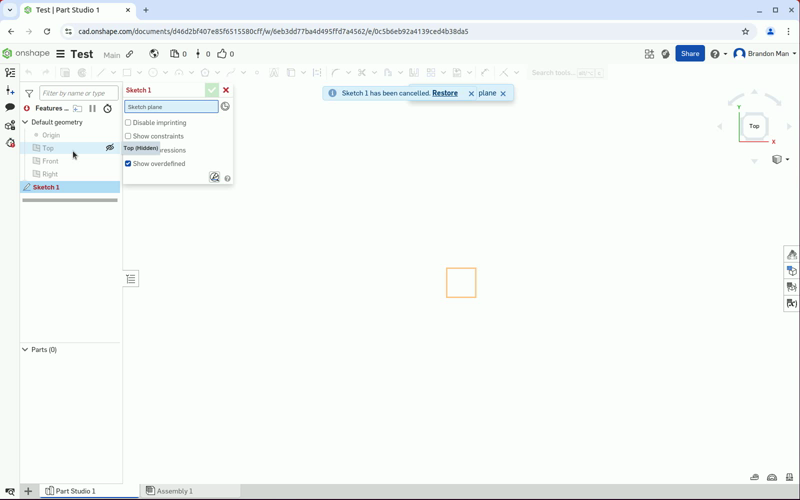
click(73, 150)
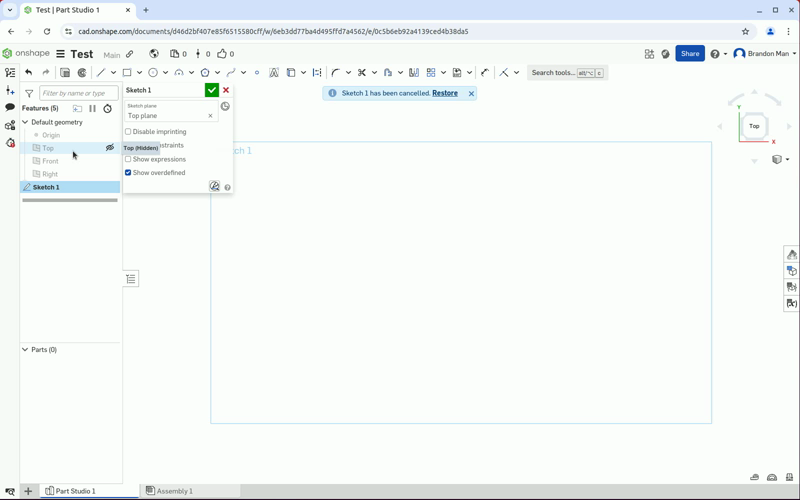
mouse_move(73, 352)
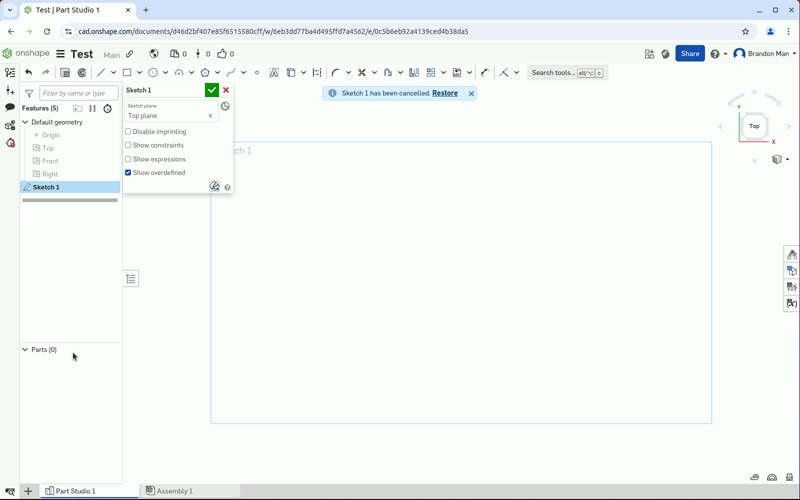
key(y)
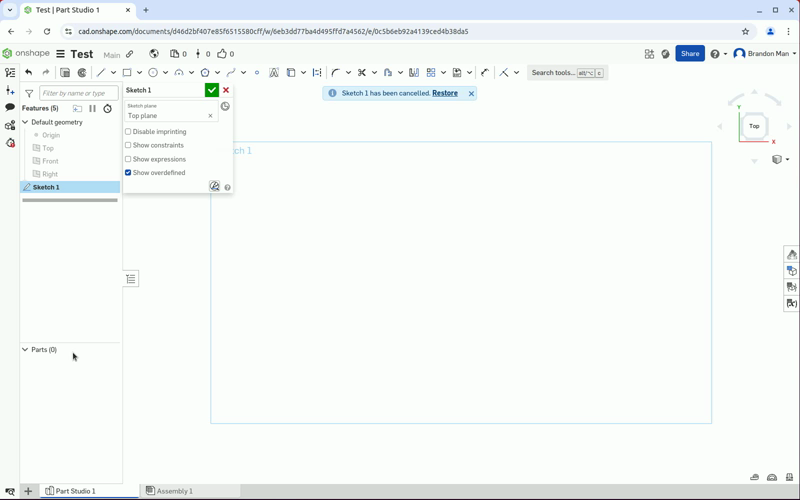
key(c)
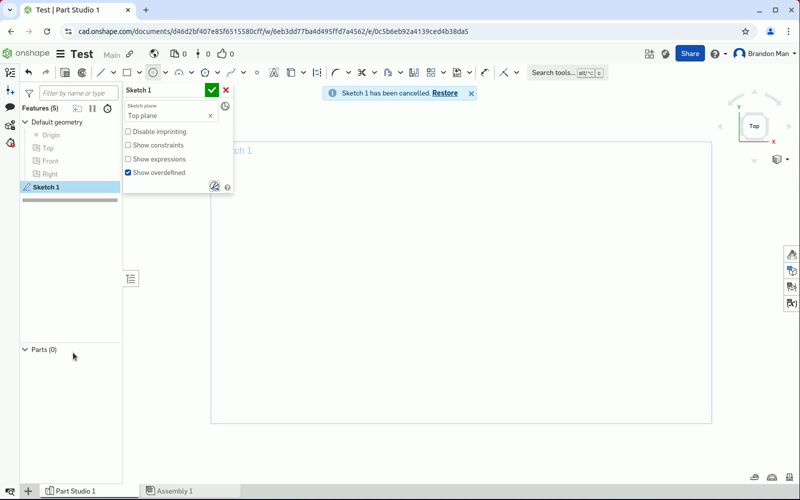
key_down(shift)
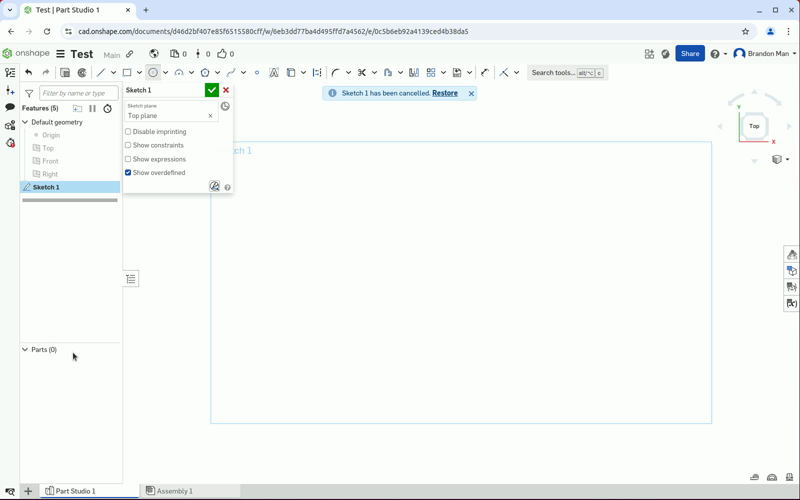
mouse_move(461, 282)
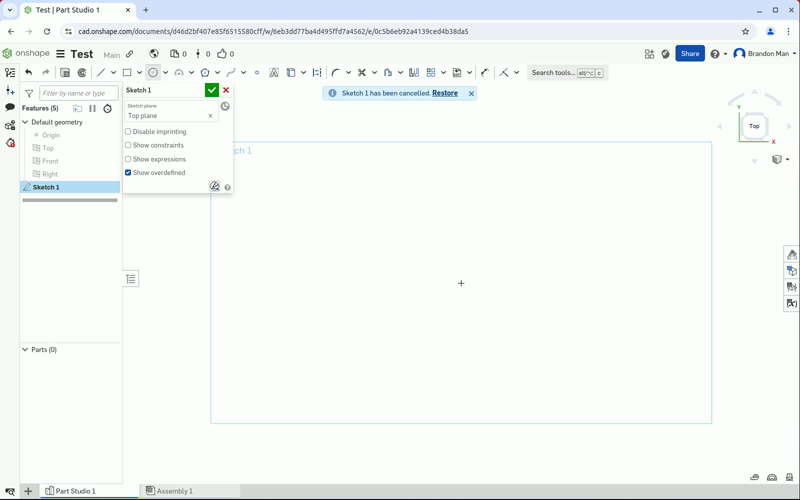
click(461, 282)
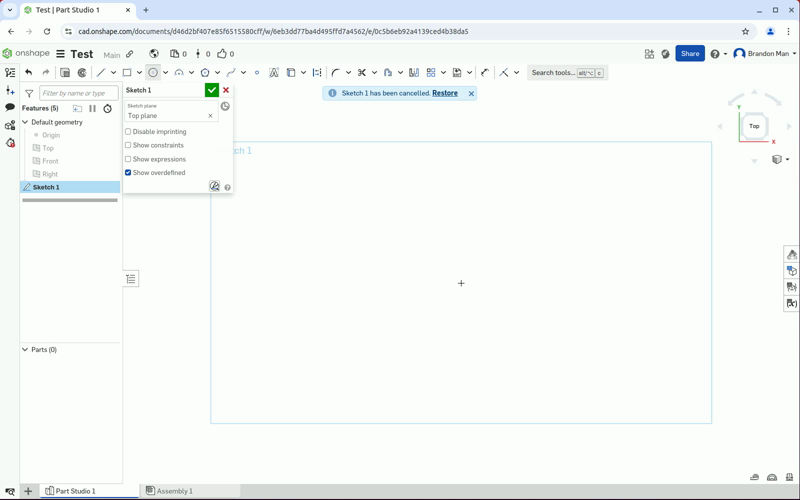
key_up(shift)
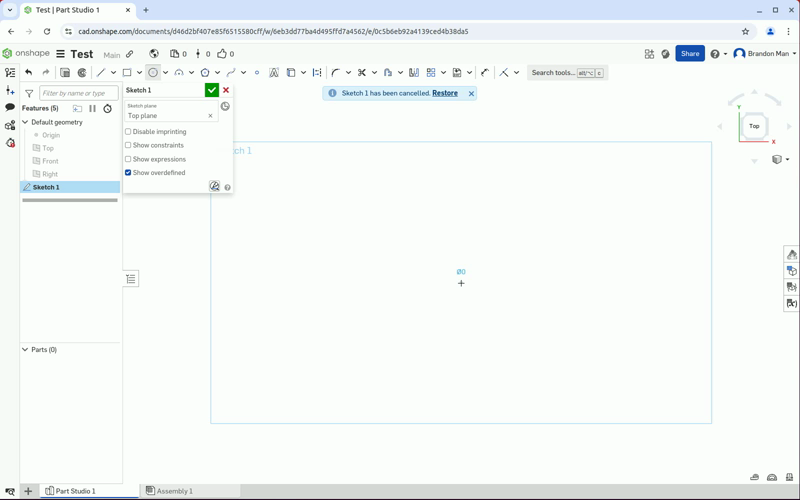
mouse_move(574, 282)
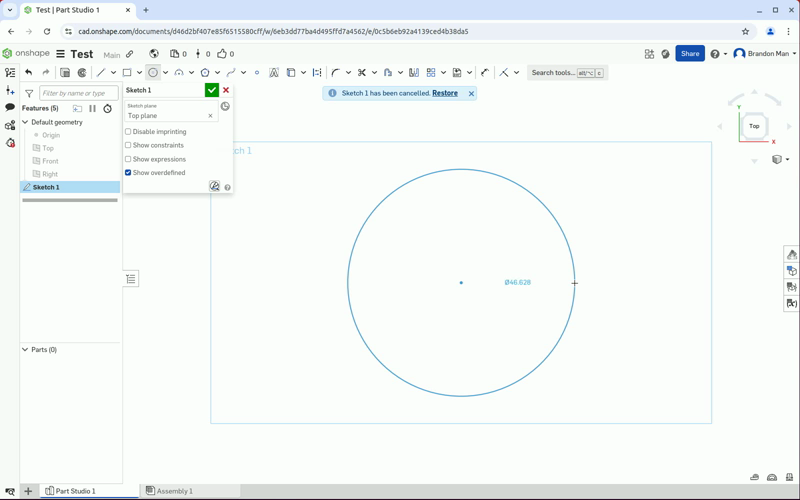
click(574, 282)
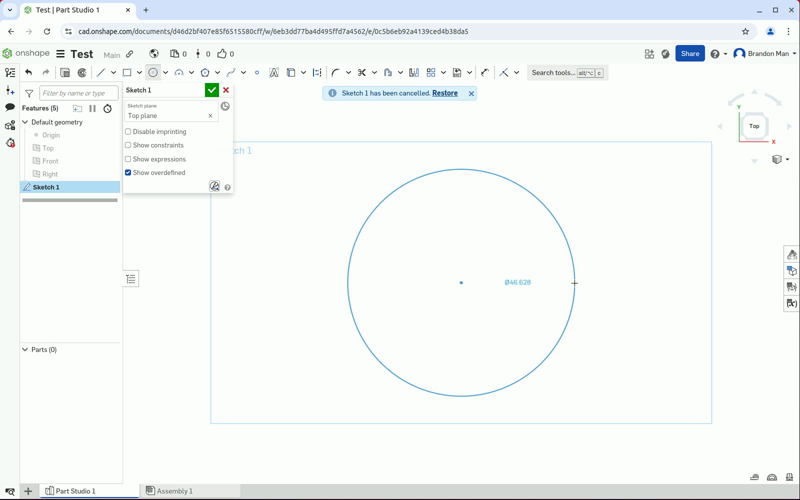
key(esc)
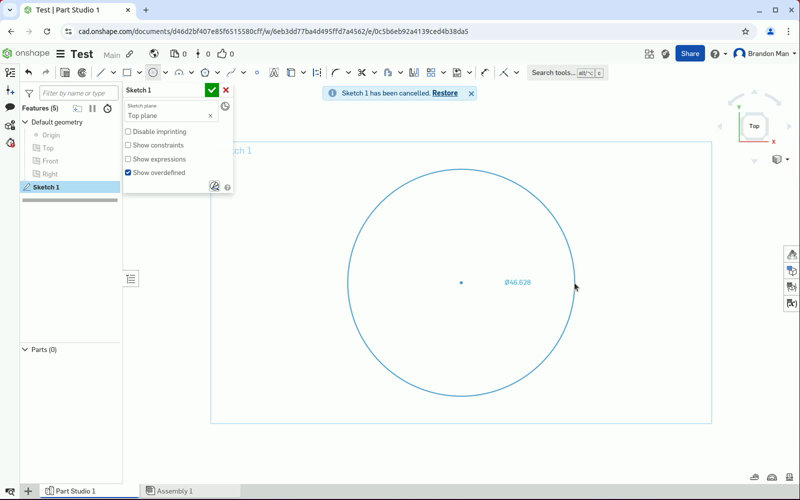
key(c)
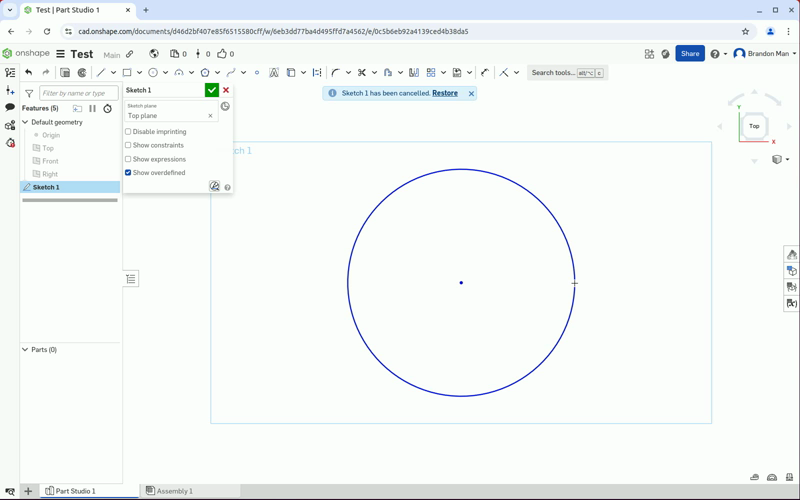
key_down(shift)
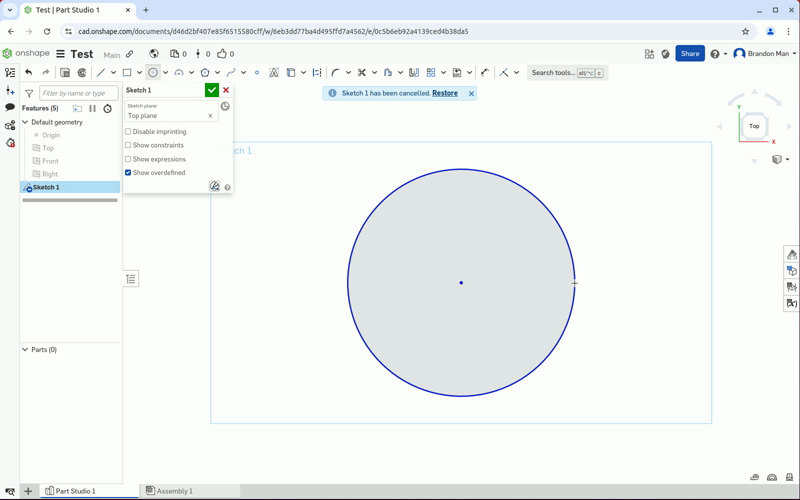
mouse_move(461, 282)
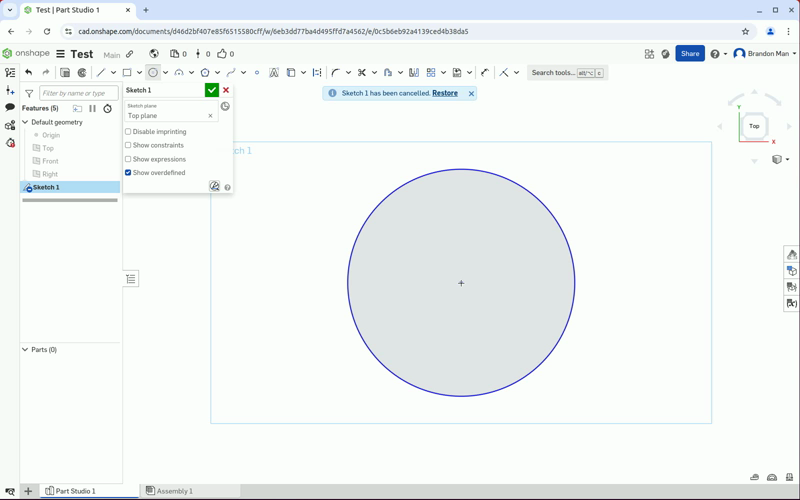
click(461, 282)
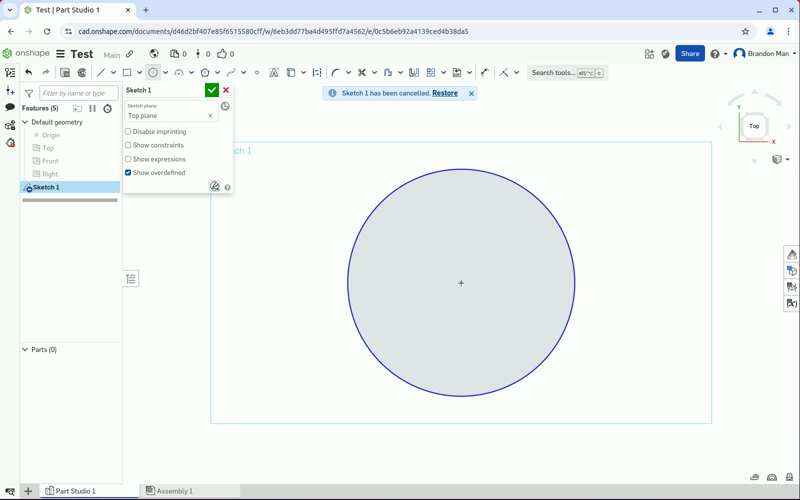
key_up(shift)
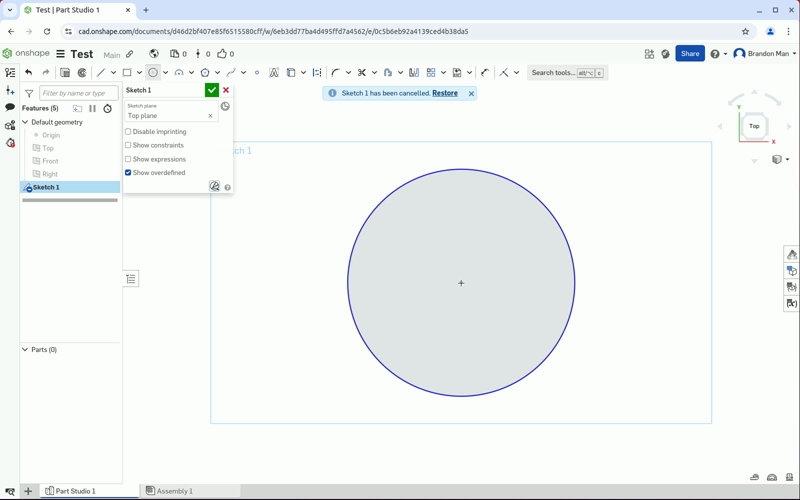
mouse_move(548, 282)
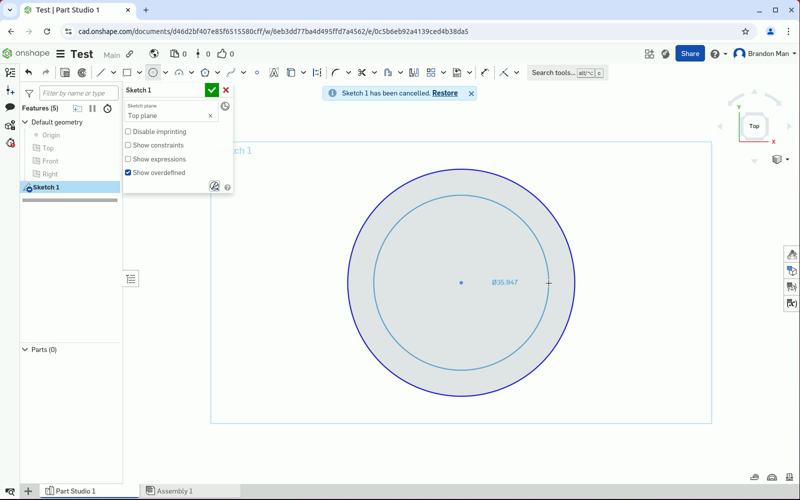
click(548, 282)
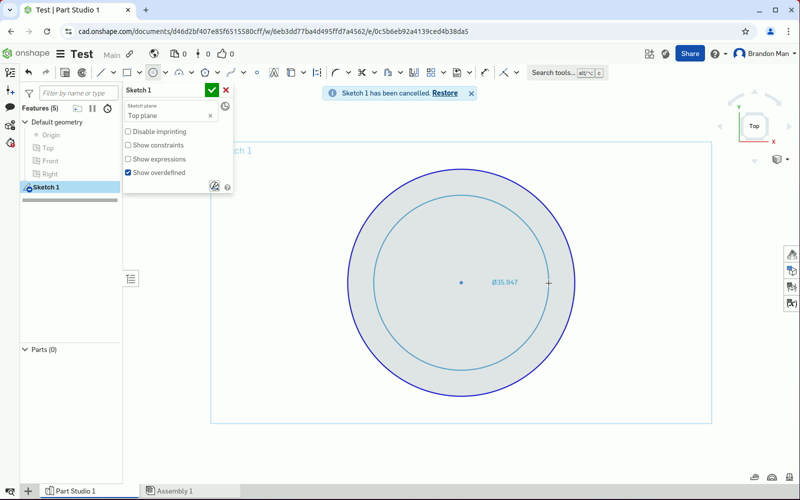
key(esc)
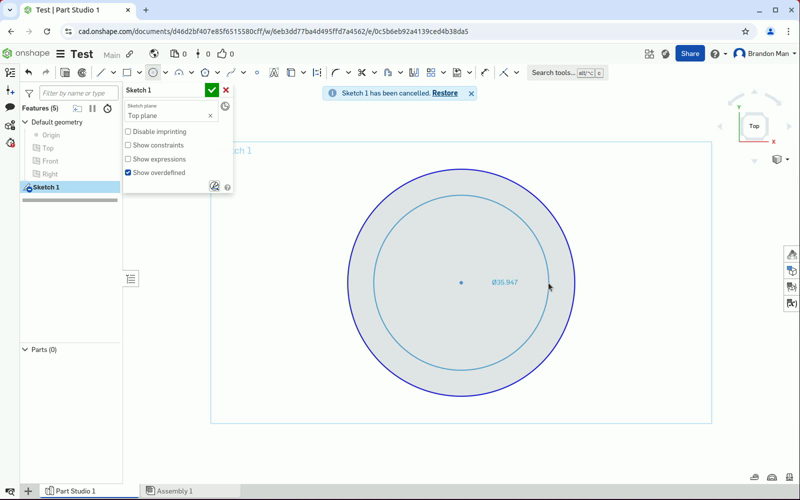
mouse_move(560, 288)
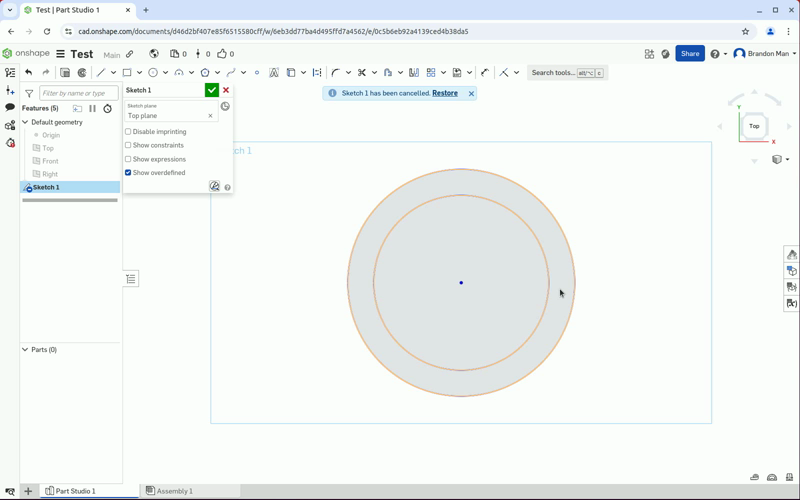
click(560, 288)
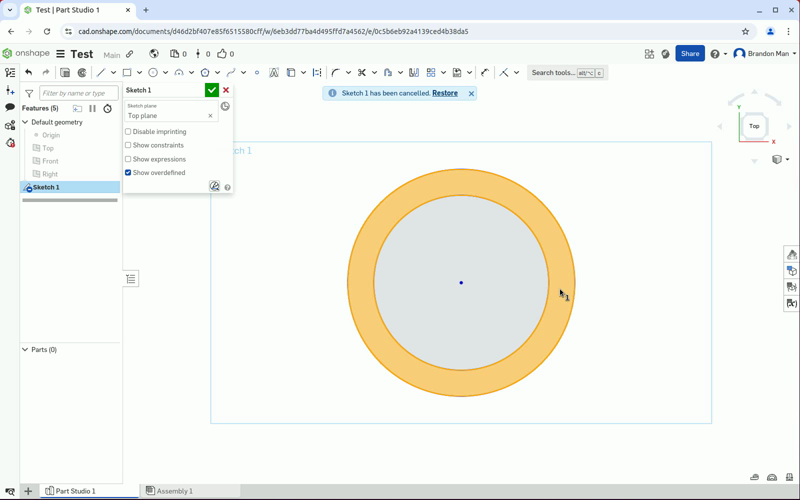
mouse_move(73, 352)
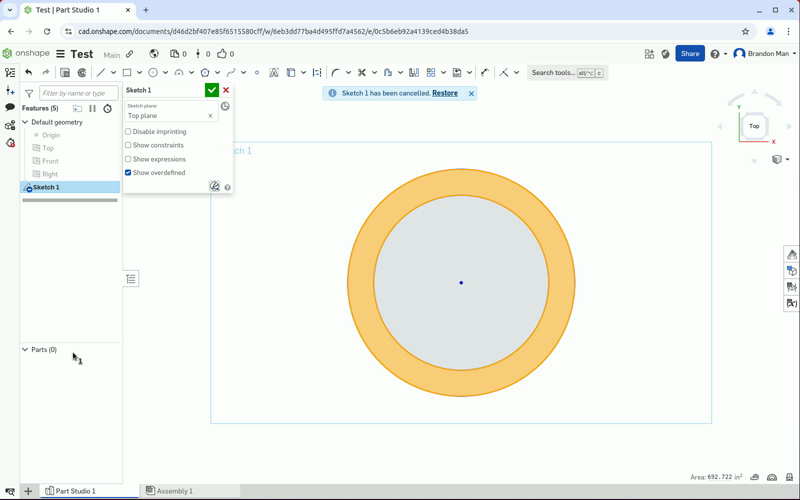
key(shift+y)
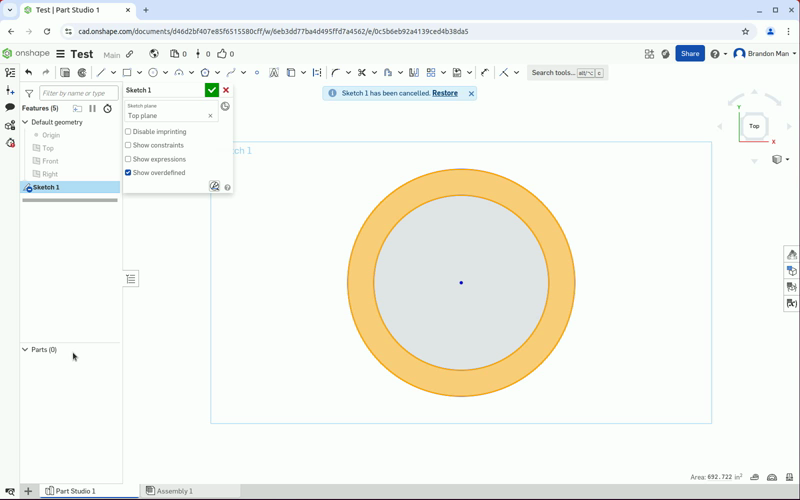
key(shift+e)
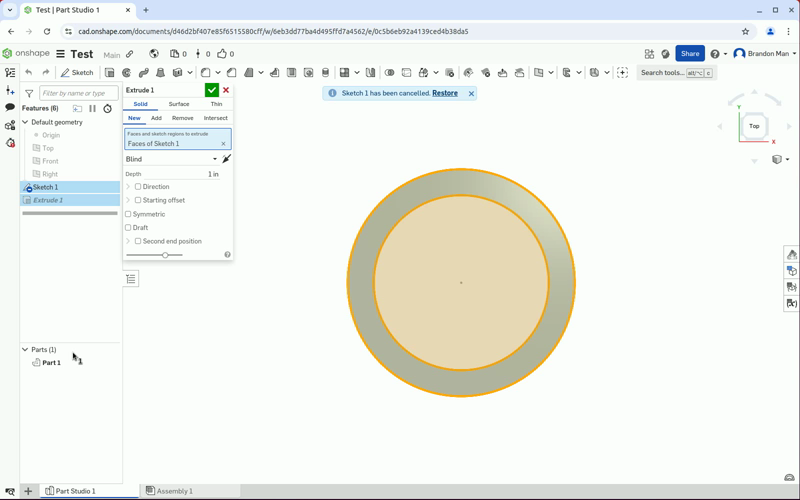
mouse_move(143, 106)
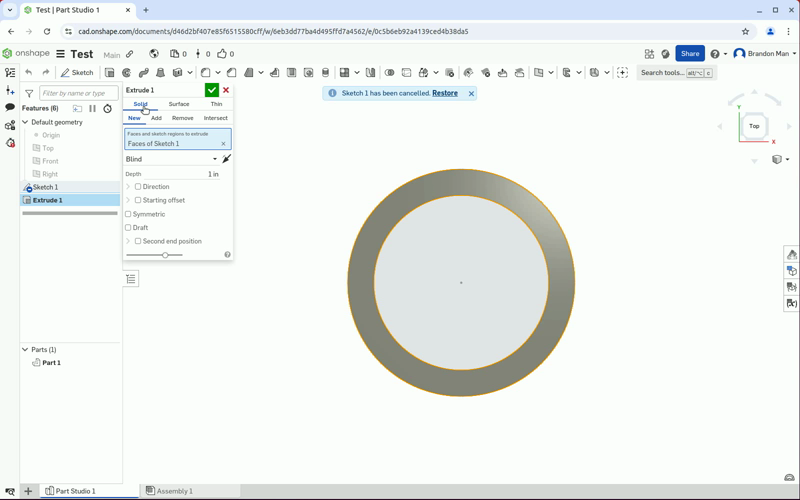
click(143, 106)
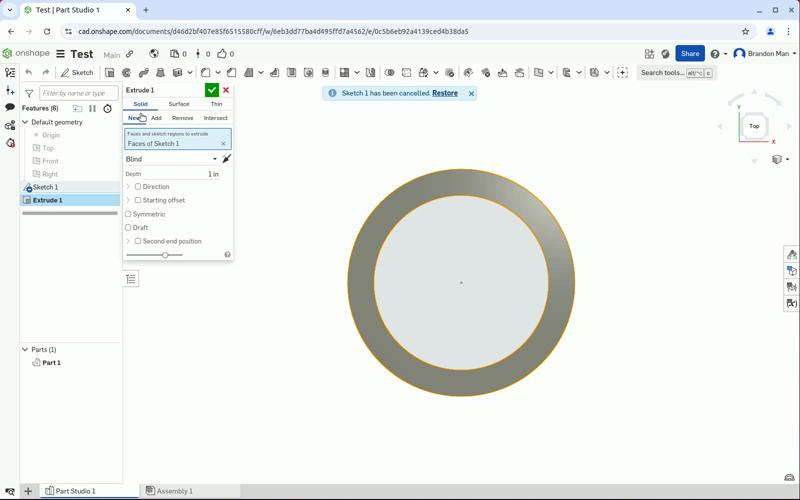
mouse_move(137, 120)
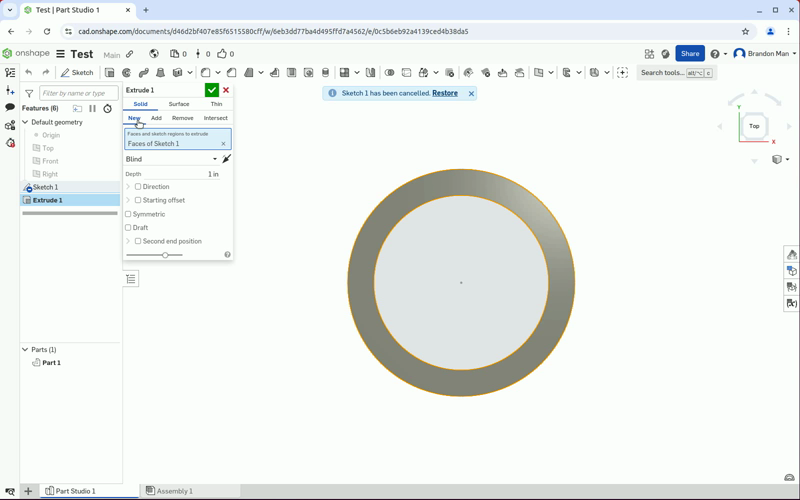
click(137, 120)
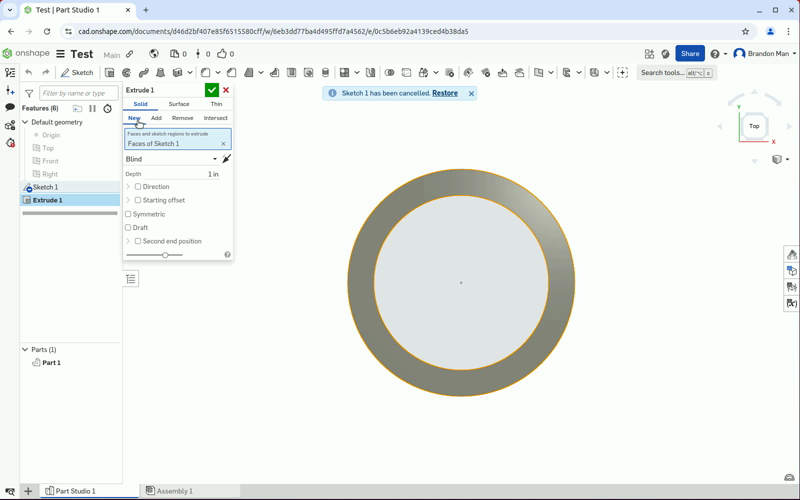
key(tab, 4)
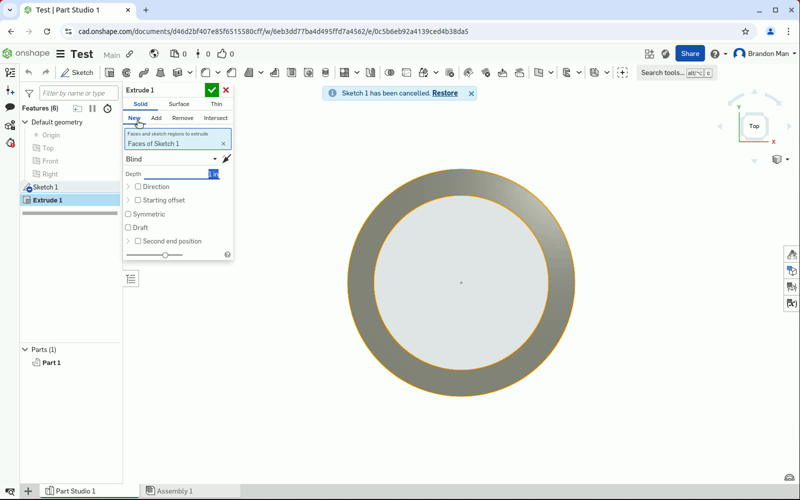
text(2.166)
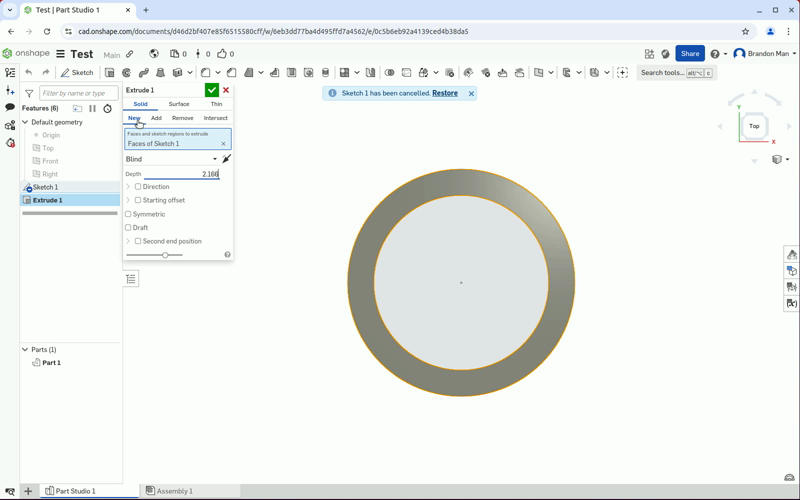
key(enter)
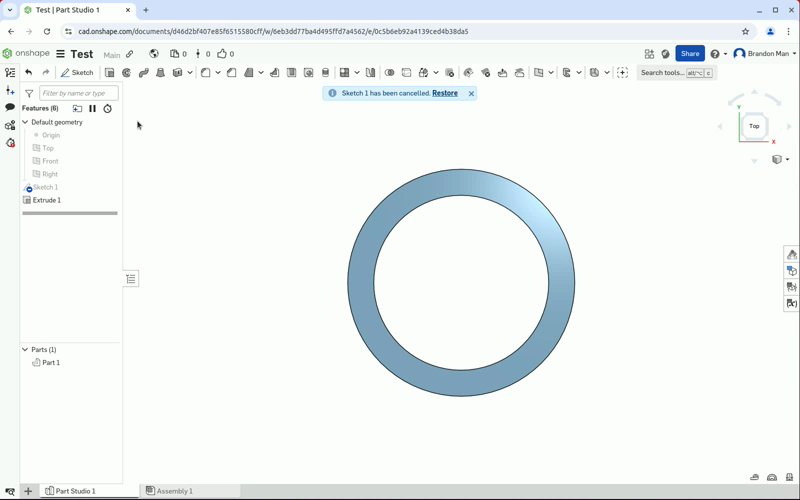
key(shift+h)
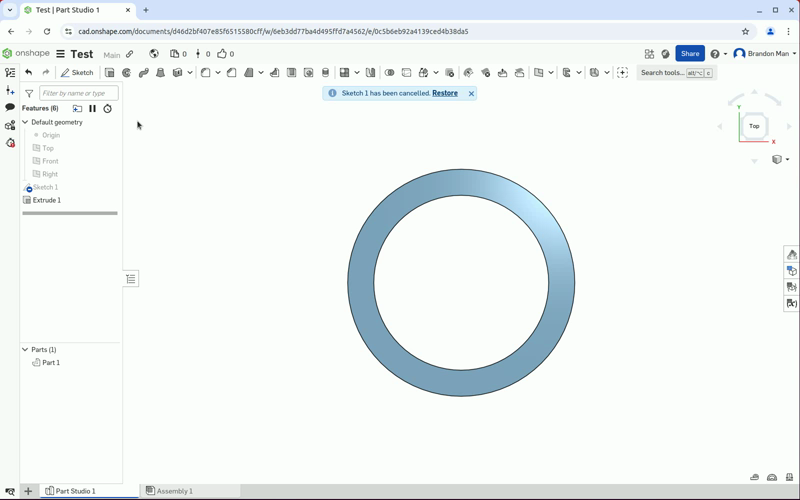
key(shift+h)
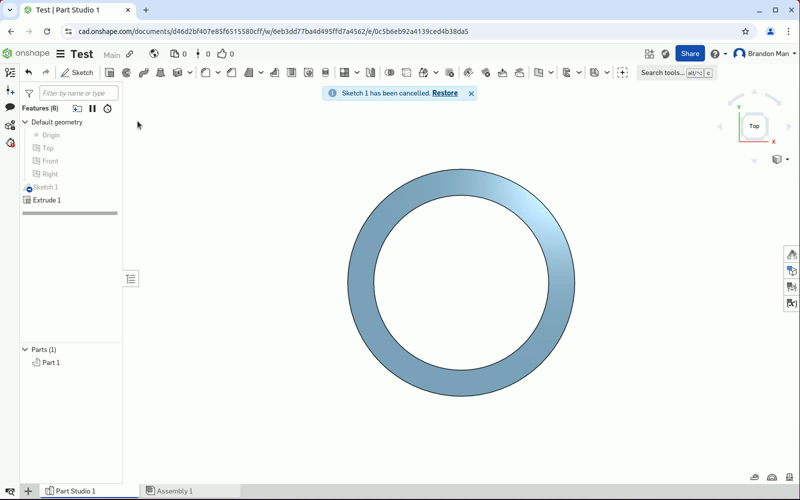
mouse_move(73, 189)
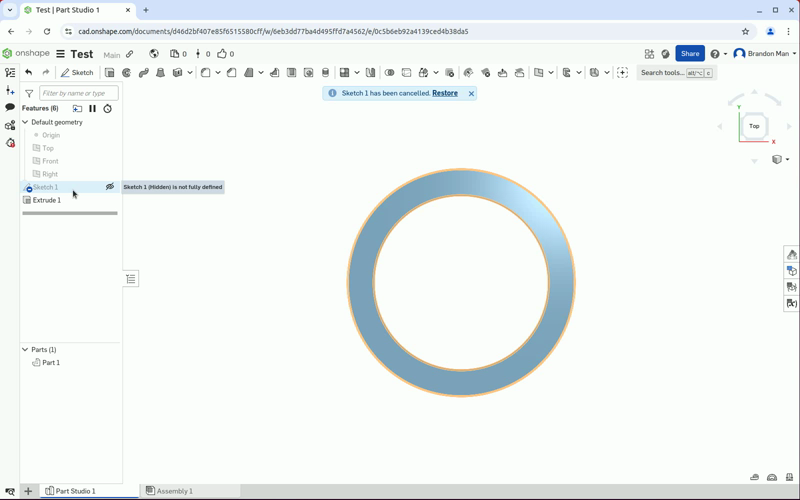
click(73, 189)
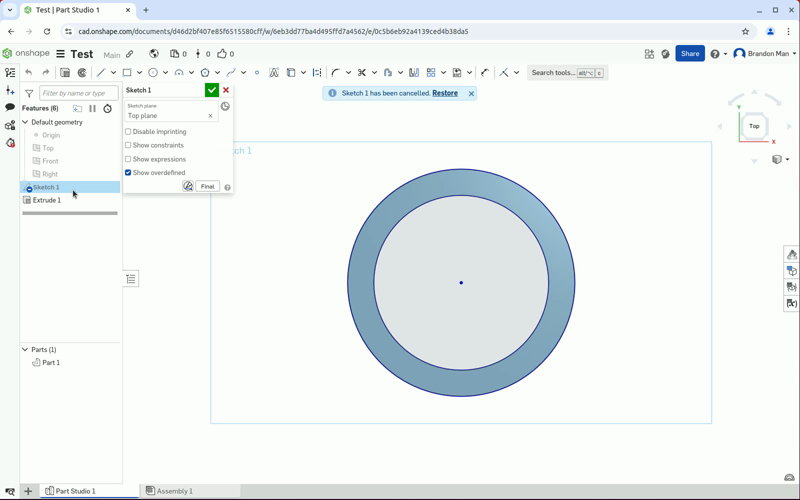
mouse_move(229, 92)
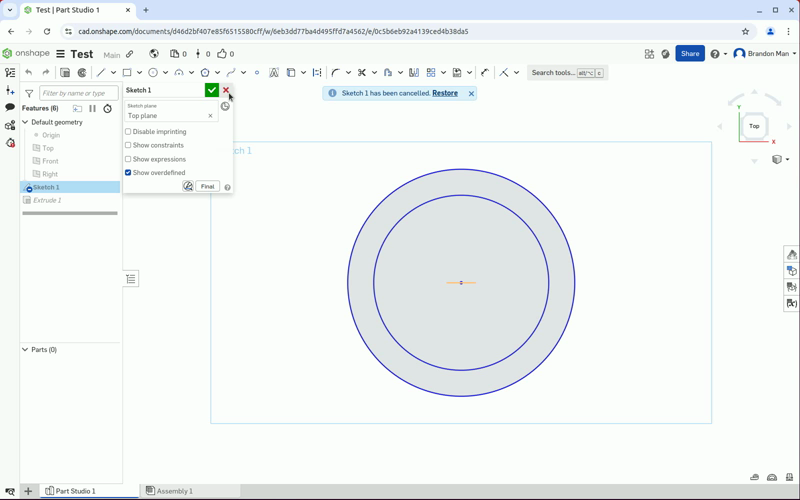
click(229, 92)
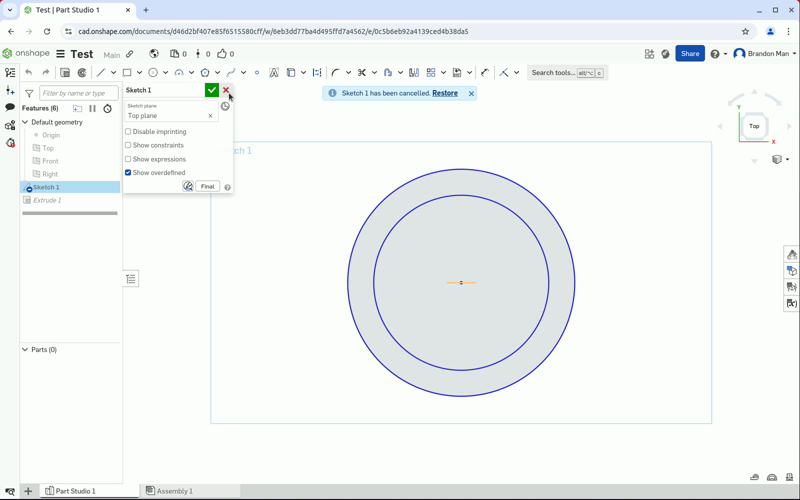
key(shift+s)
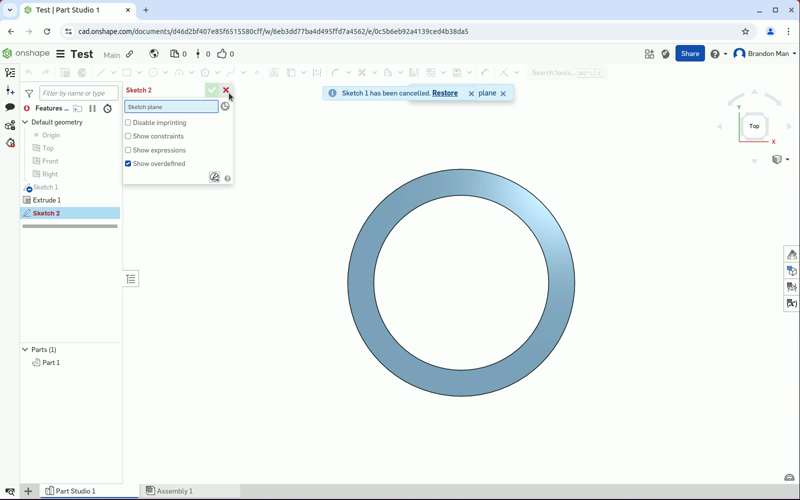
mouse_move(73, 150)
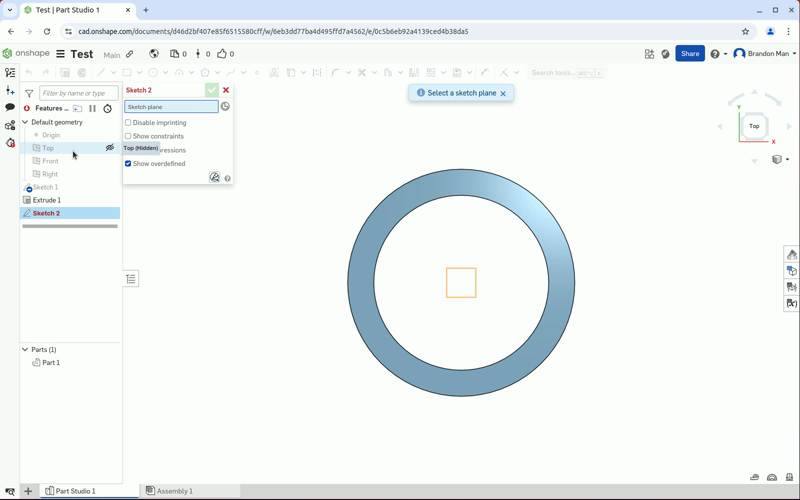
click(73, 150)
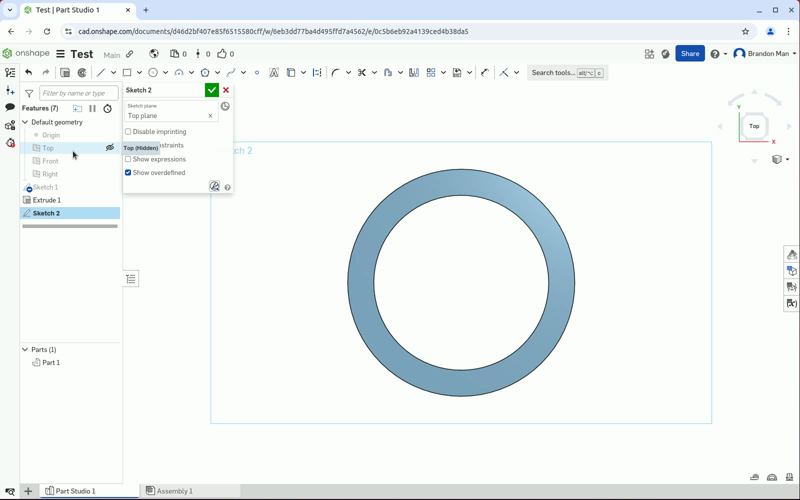
mouse_move(73, 352)
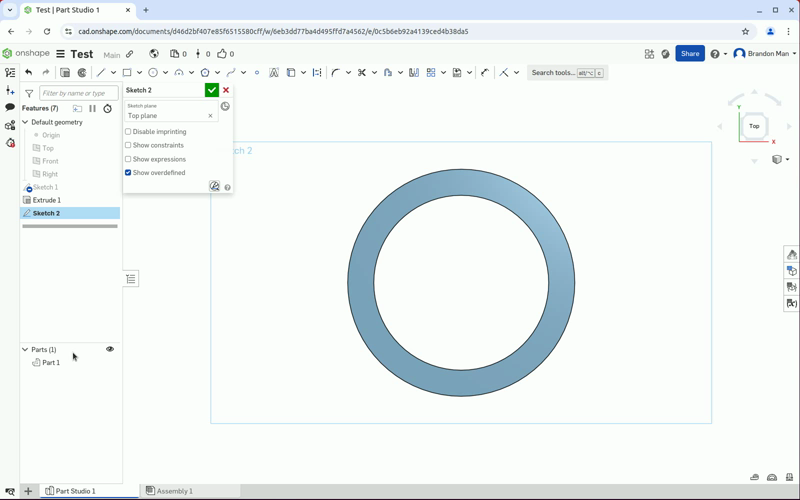
key(y)
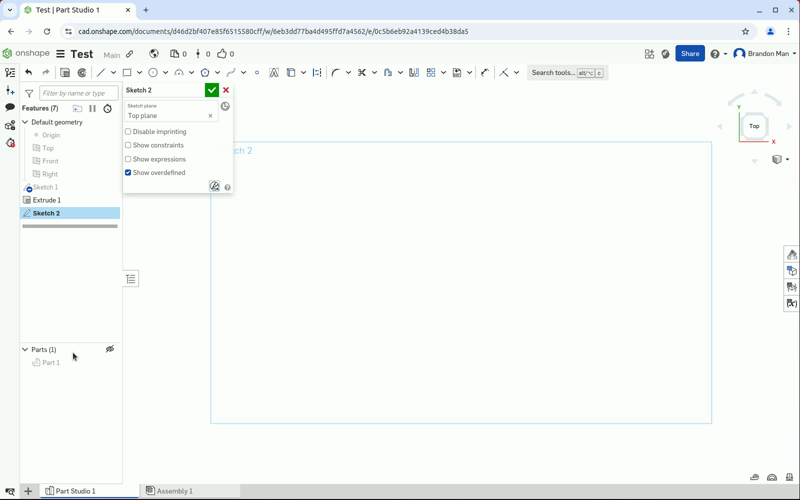
key(c)
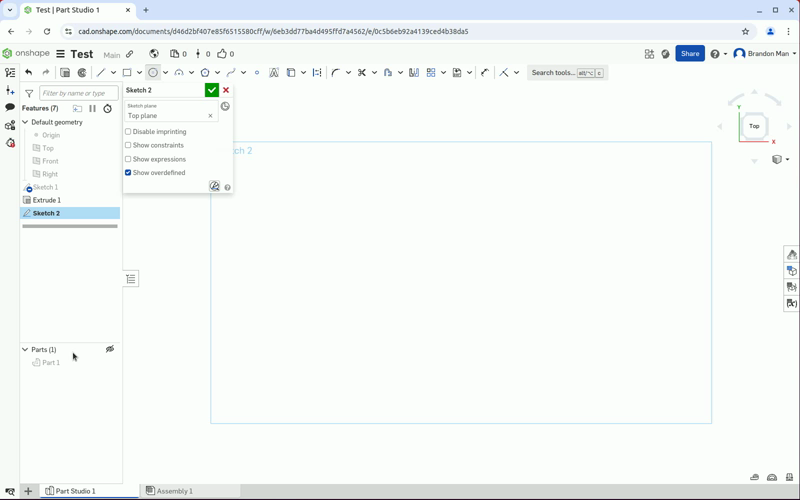
key_down(shift)
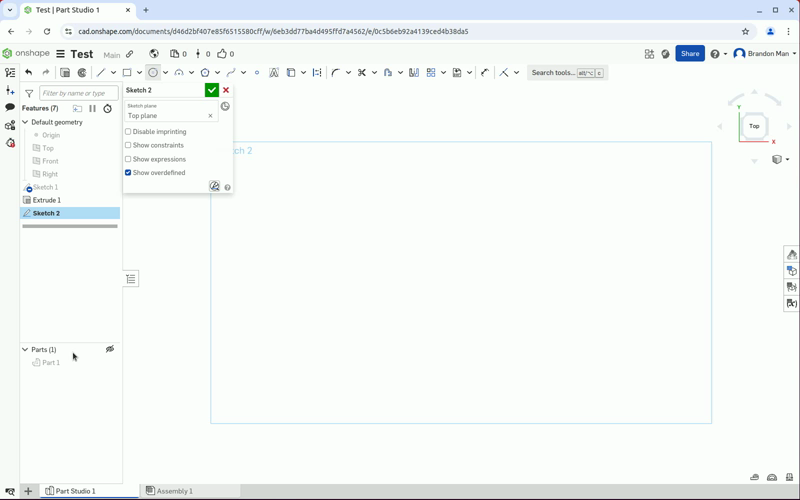
mouse_move(460, 282)
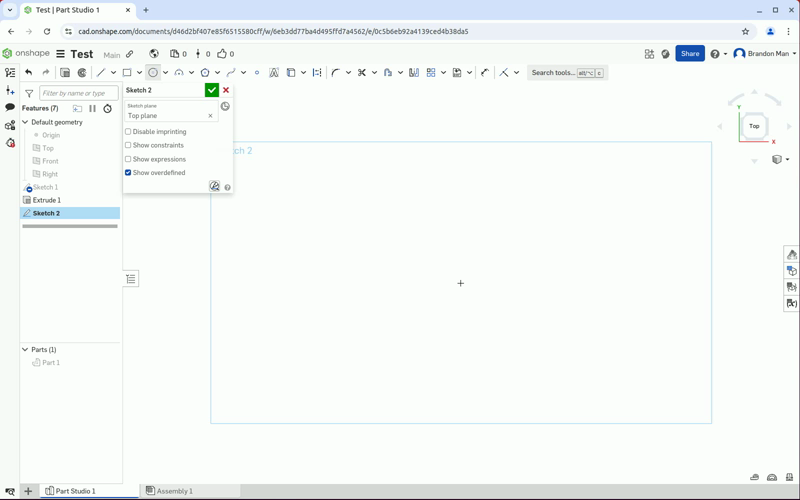
click(460, 282)
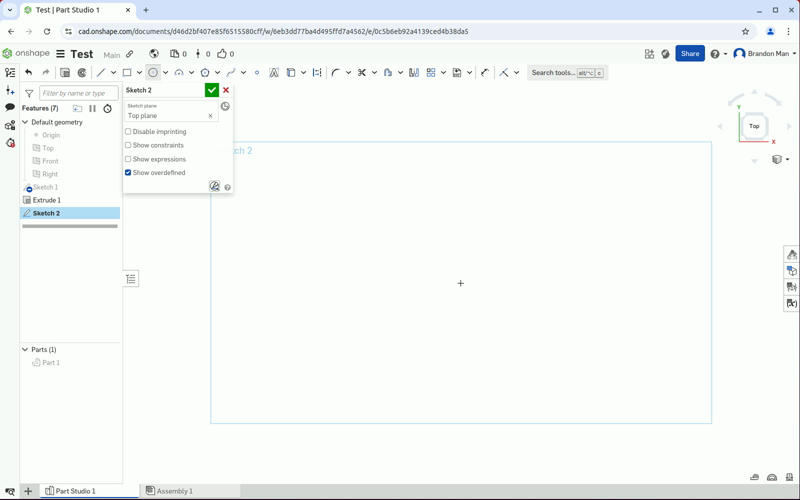
key_up(shift)
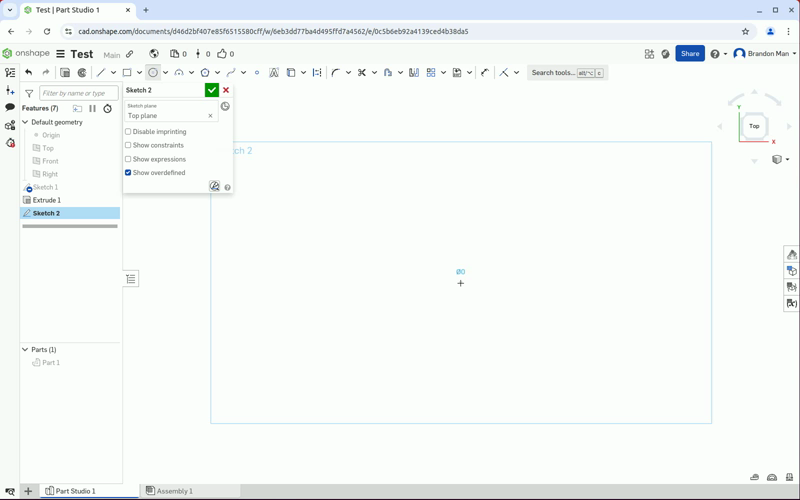
mouse_move(548, 282)
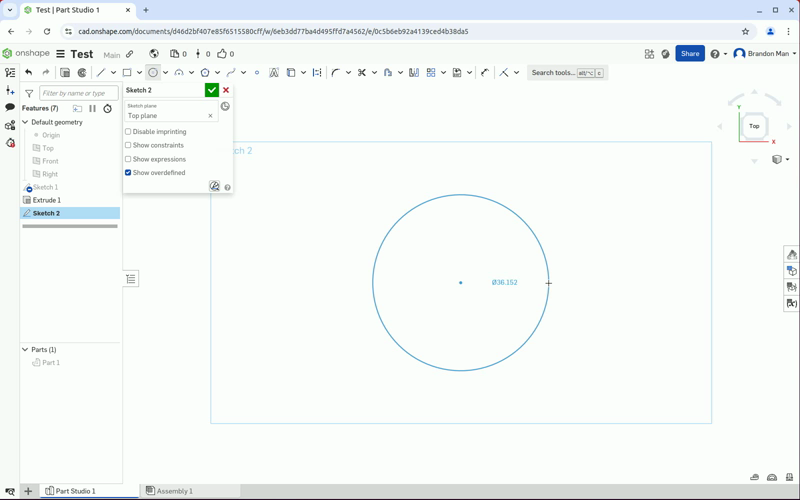
click(548, 282)
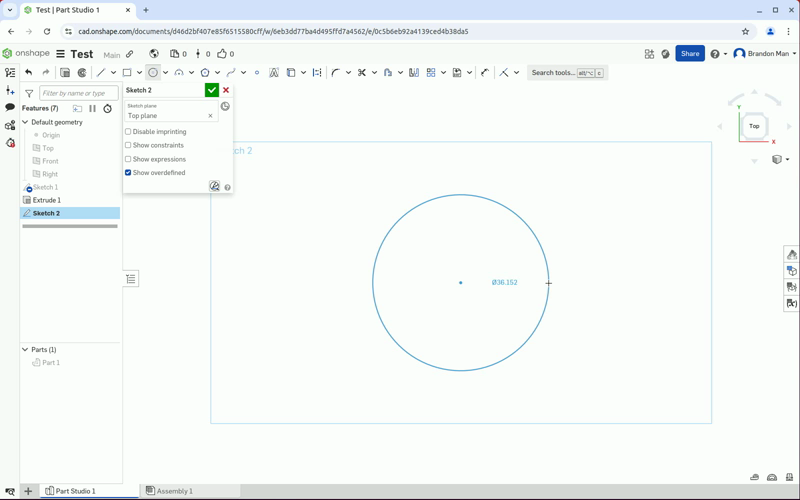
key(esc)
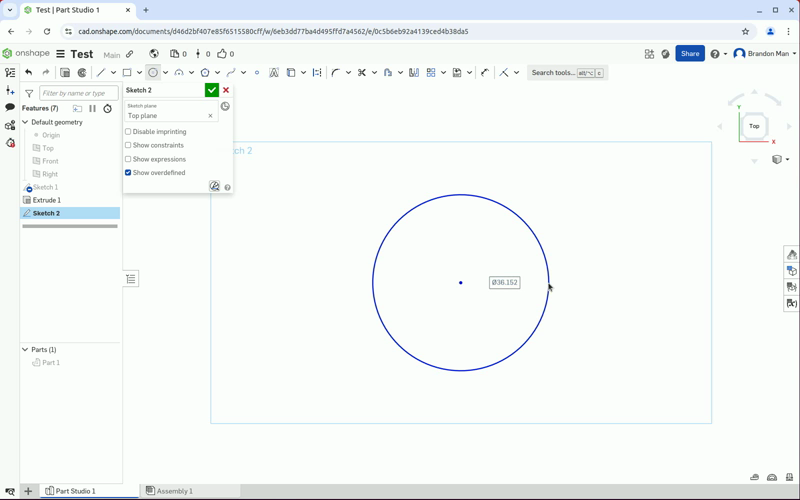
key(c)
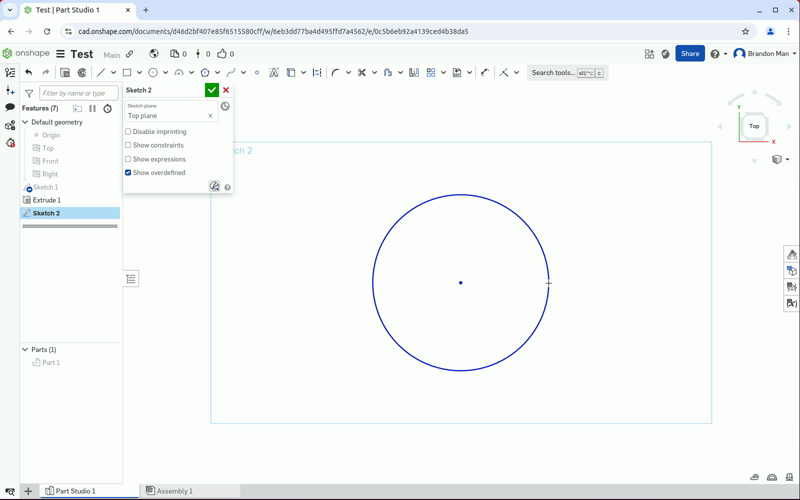
key_down(shift)
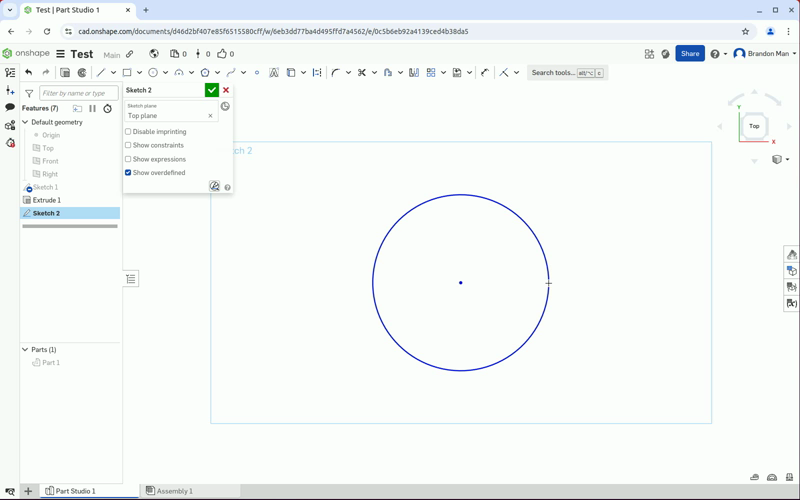
mouse_move(460, 282)
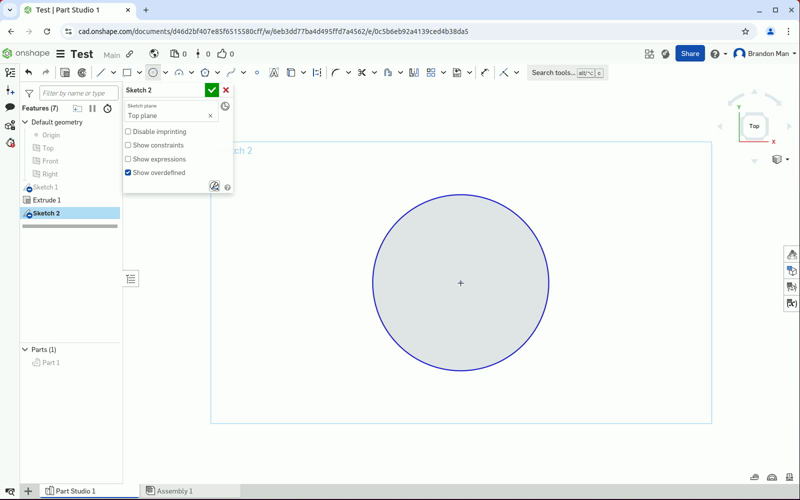
click(460, 282)
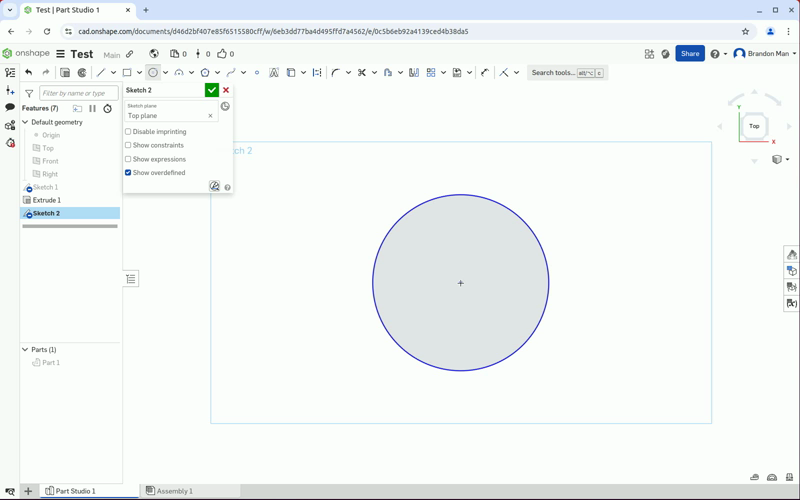
key_up(shift)
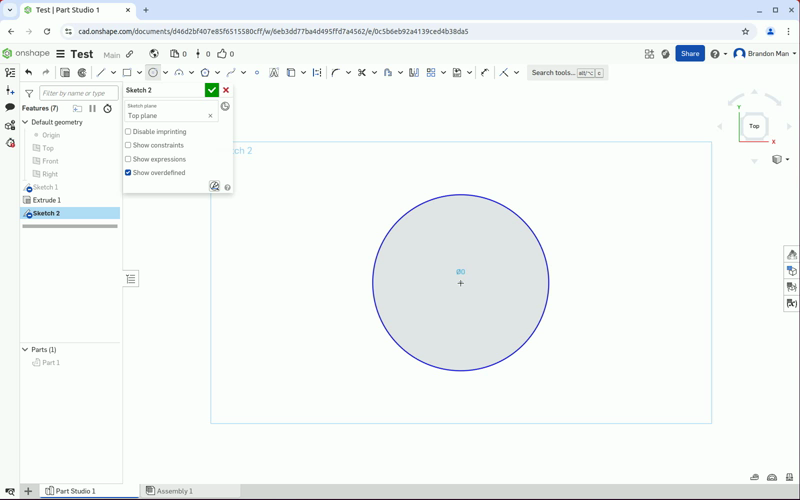
mouse_move(535, 282)
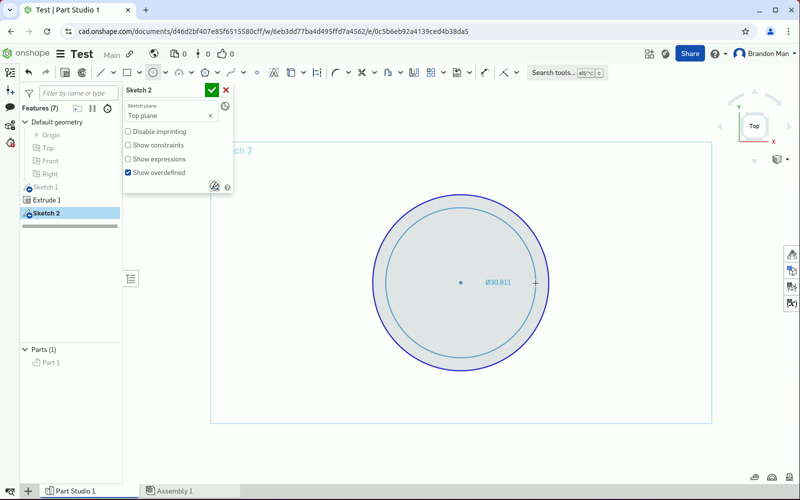
click(535, 282)
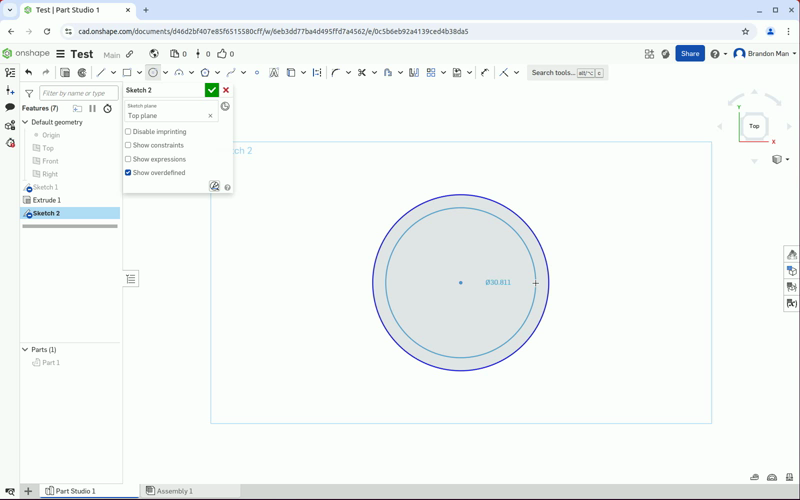
key(esc)
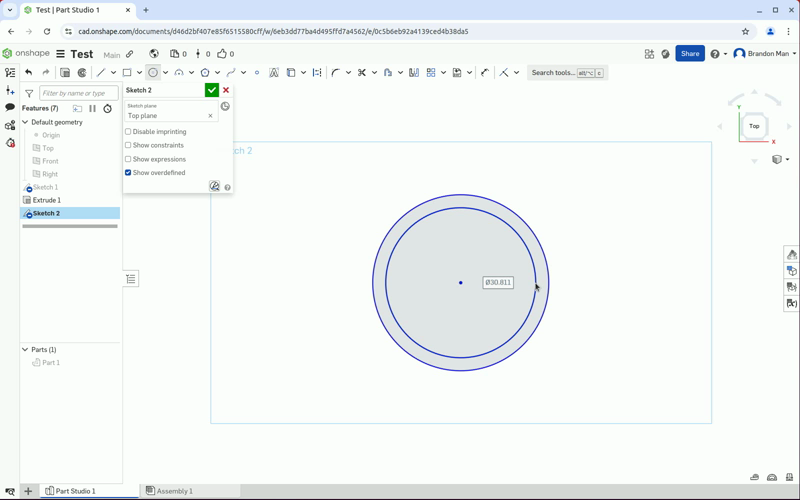
mouse_move(529, 328)
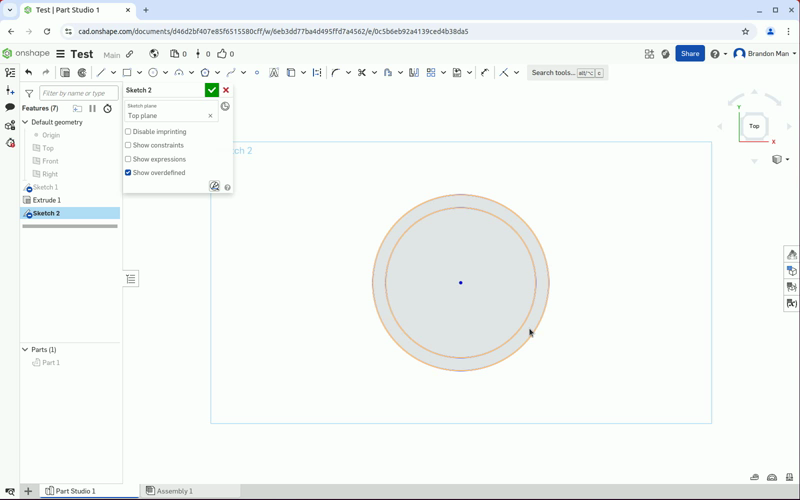
click(529, 328)
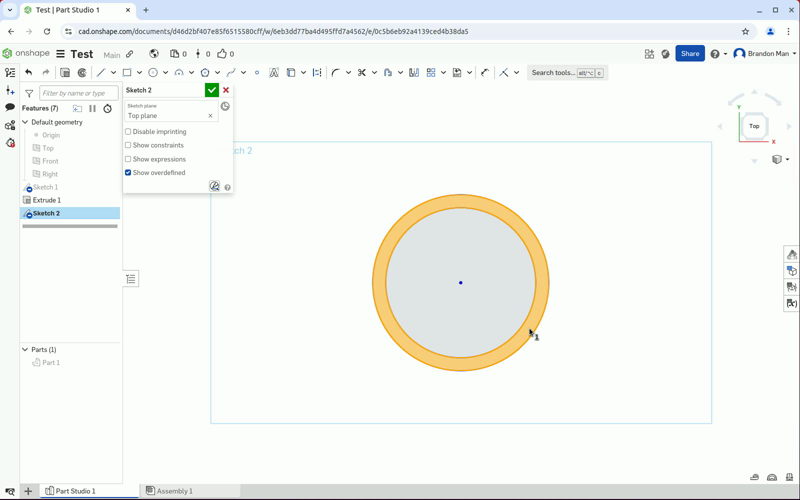
mouse_move(73, 352)
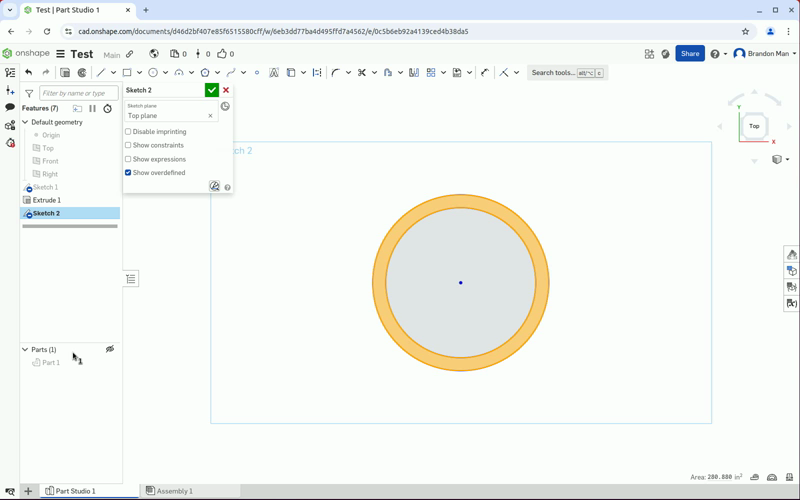
key(shift+y)
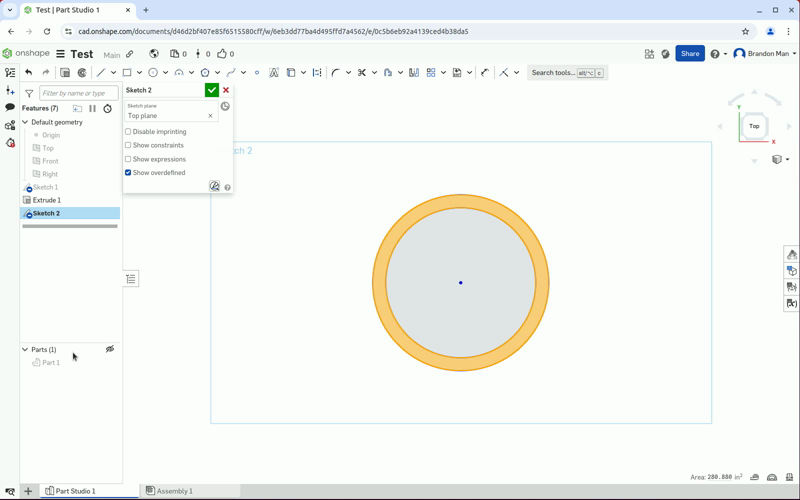
key(shift+e)
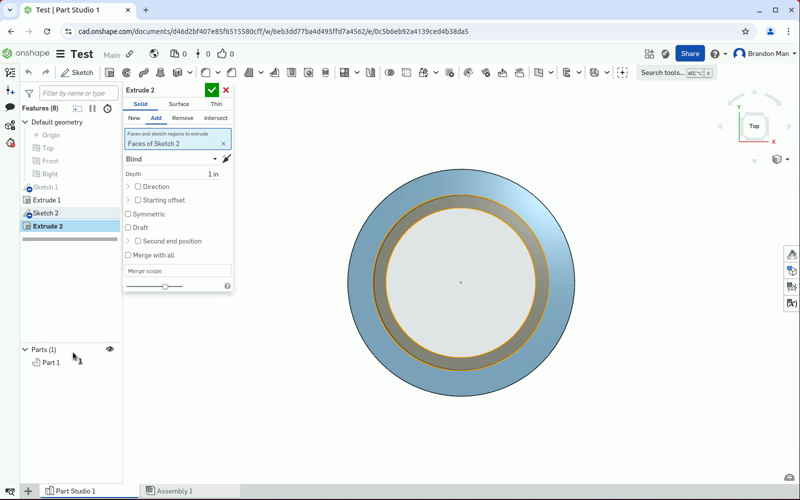
mouse_move(143, 106)
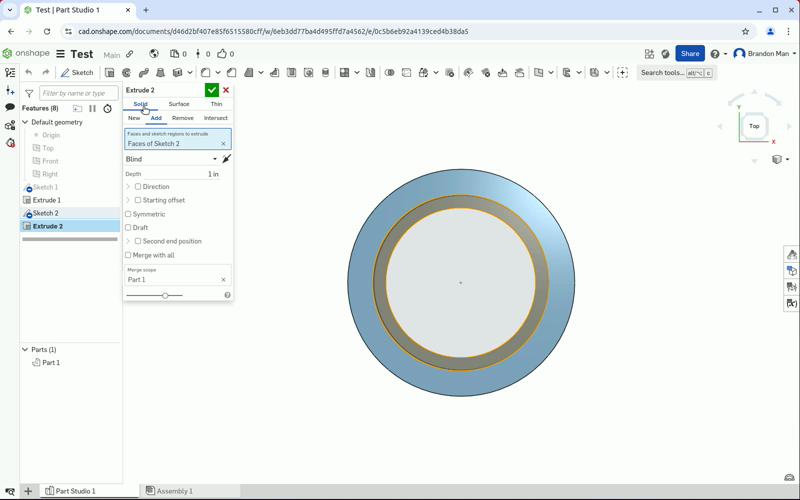
click(143, 106)
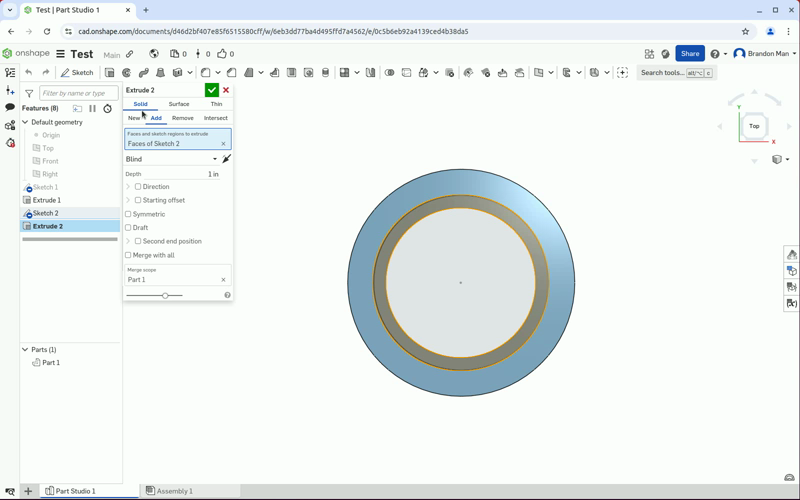
mouse_move(137, 120)
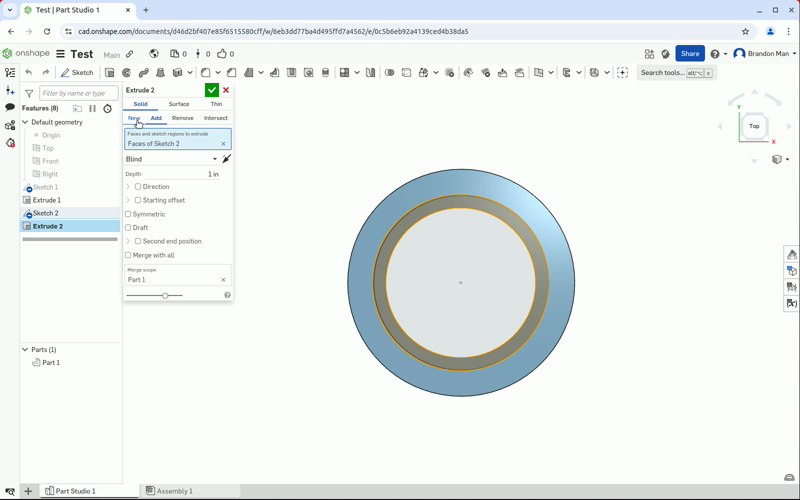
click(137, 120)
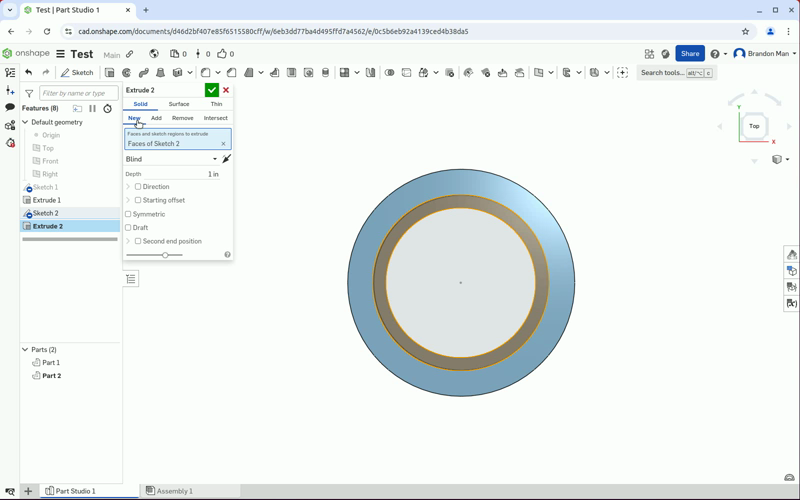
key(tab, 4)
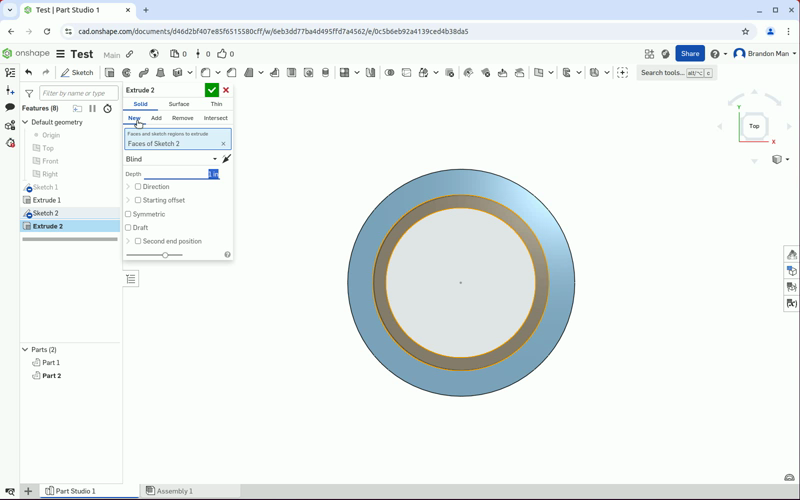
text(7.221)
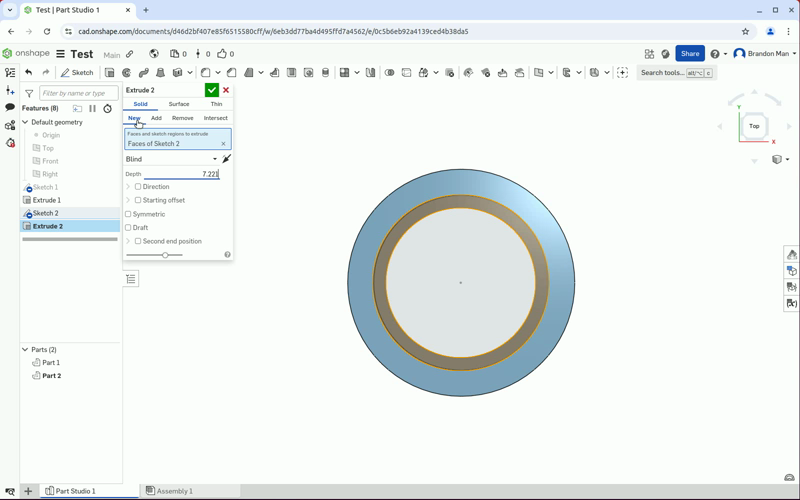
key(enter)
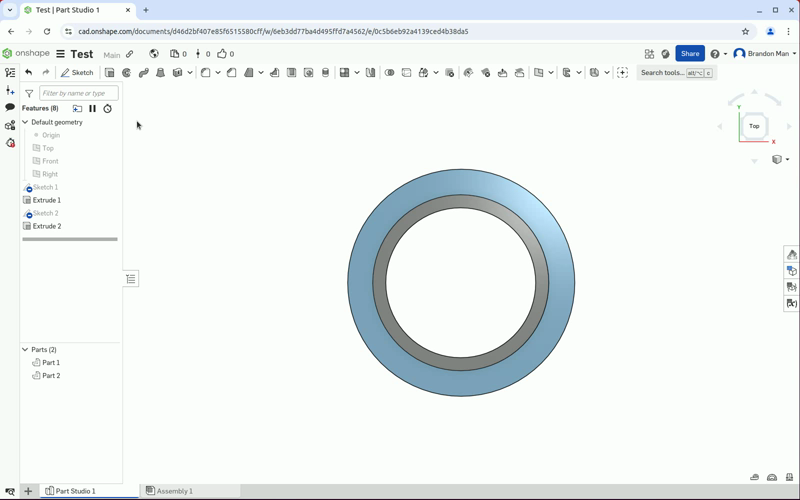
key(shift+h)
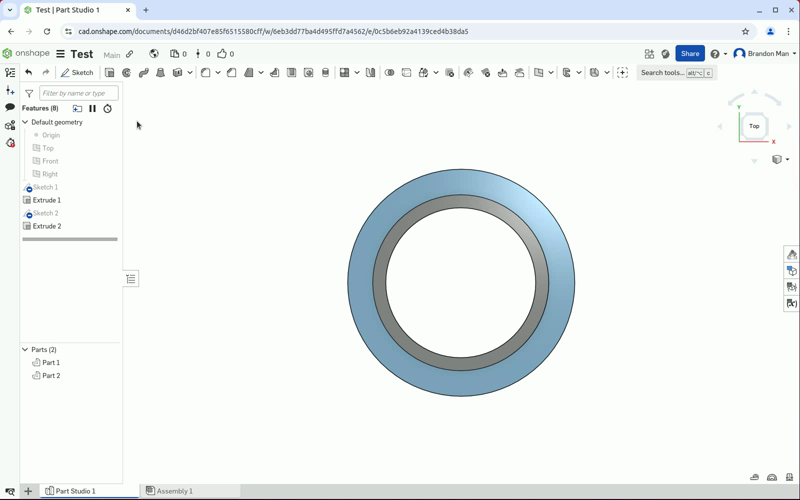
key(shift+h)
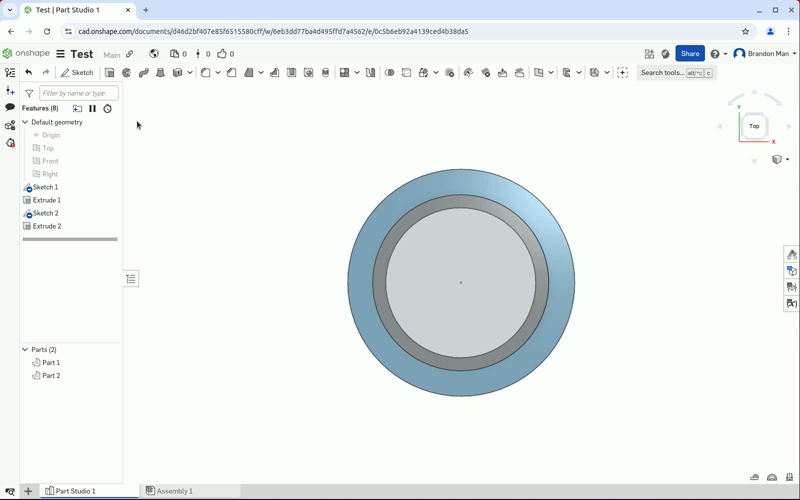
key(shift+7)
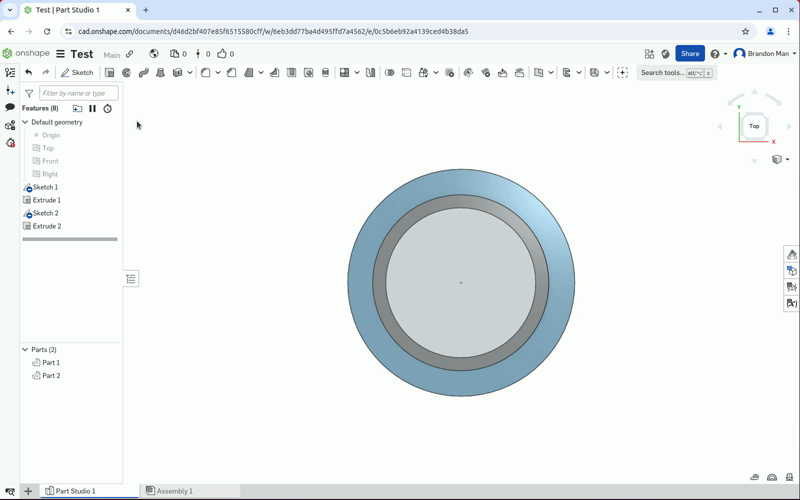
key(up, 3)
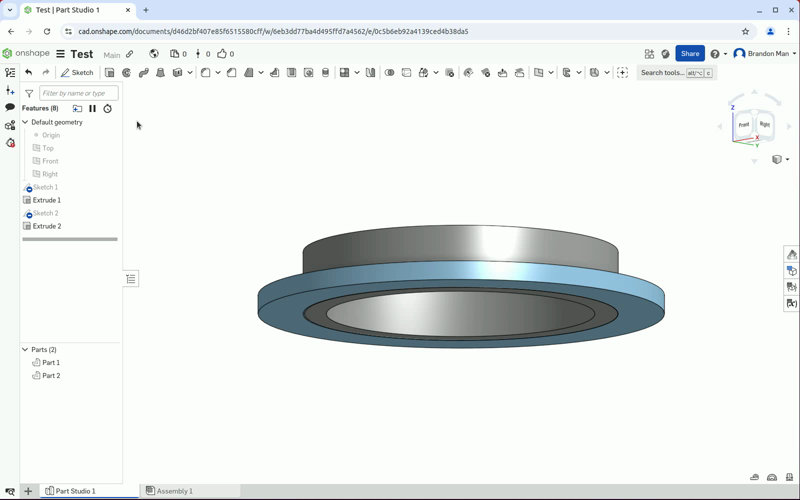
key(left, 3)
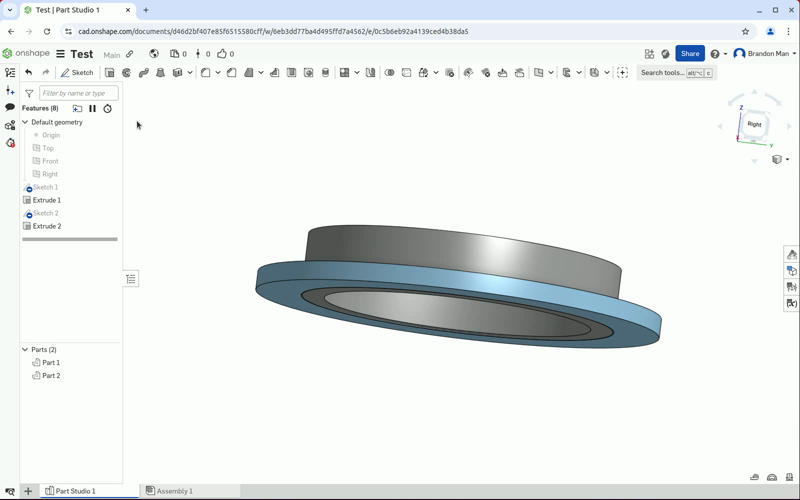
key(right, 3)
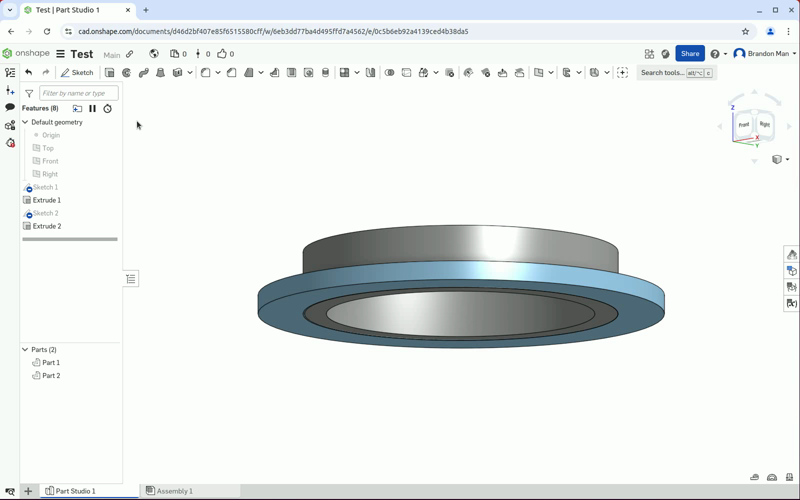
key(down, 3)
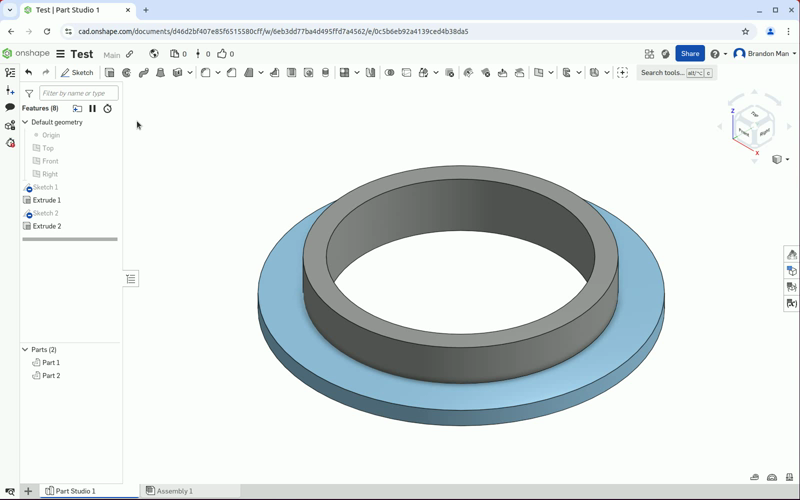
mouse_move(73, 189)
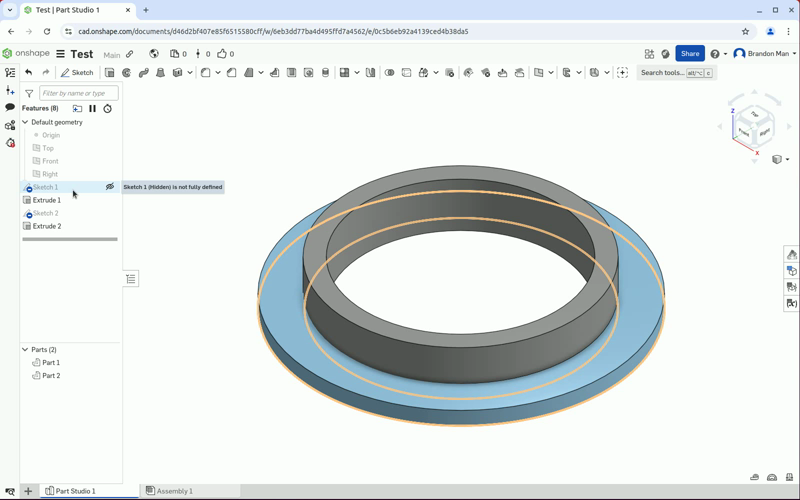
click(73, 189)